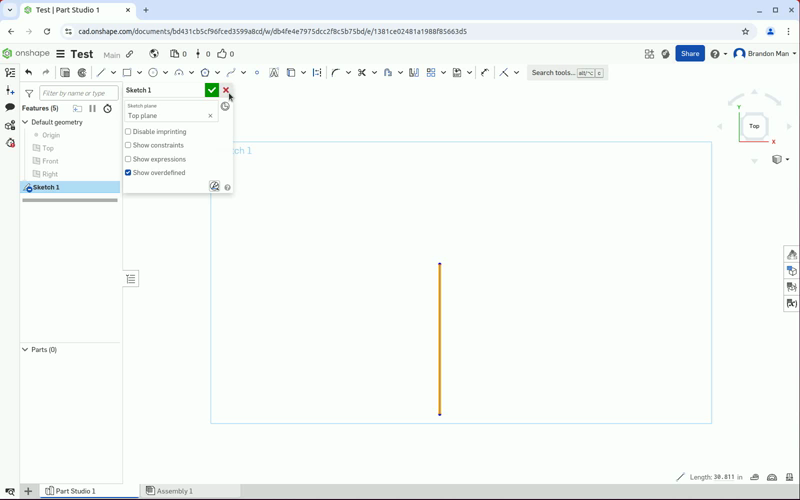
key(shift+h)
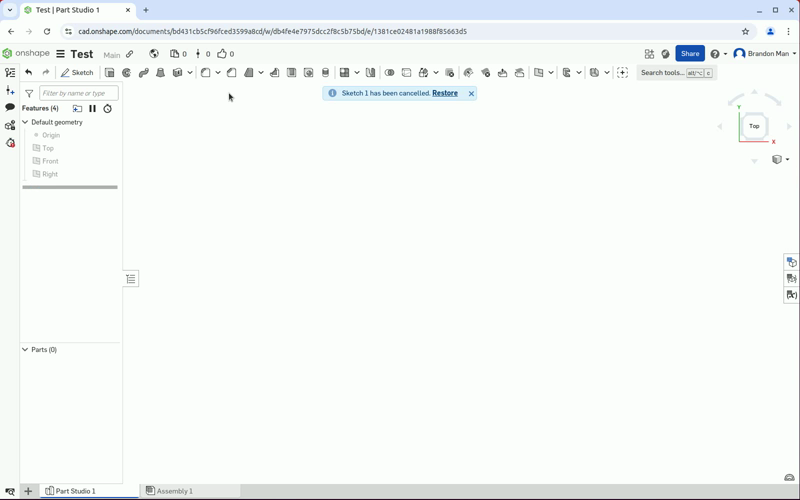
mouse_move(73, 352)
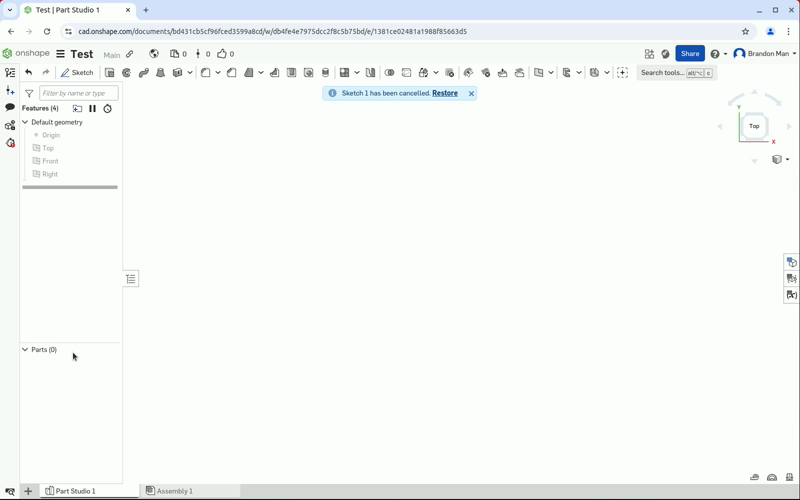
key(y)
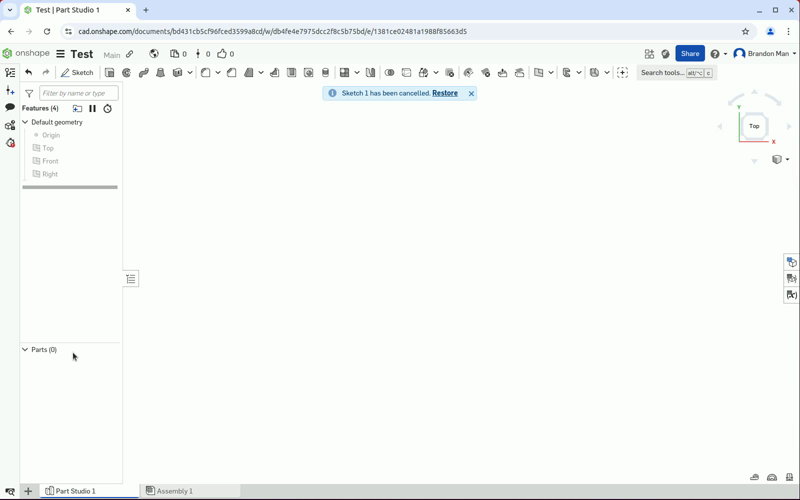
key(shift+p)
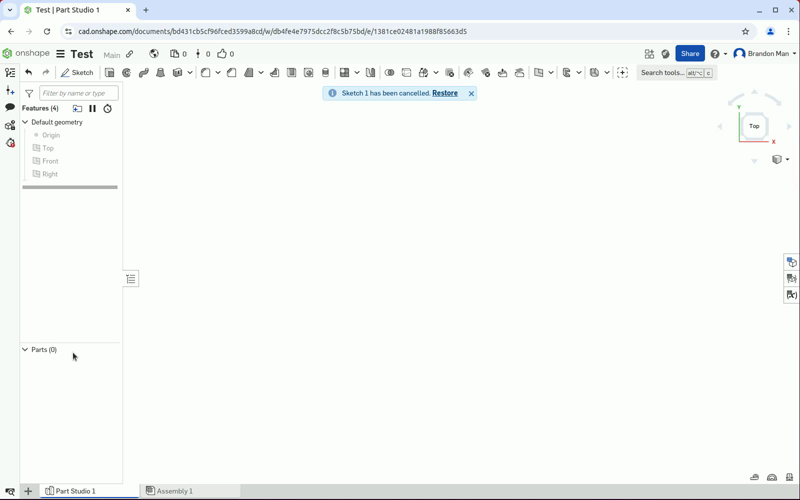
key(space)
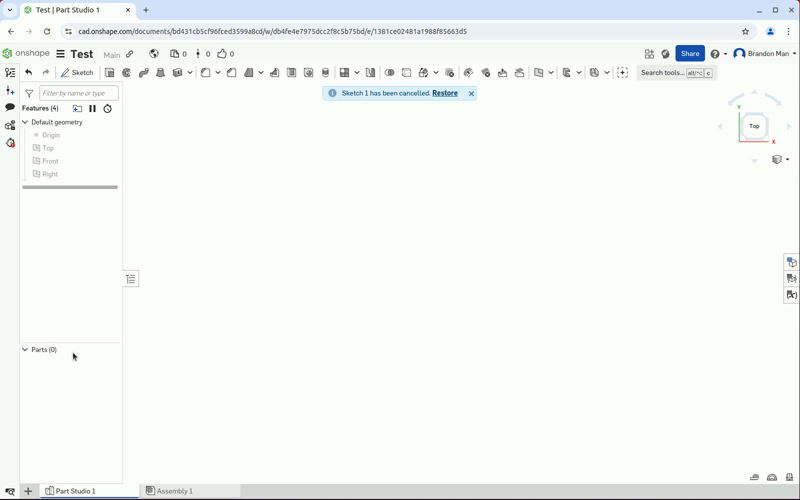
key_down(shift)
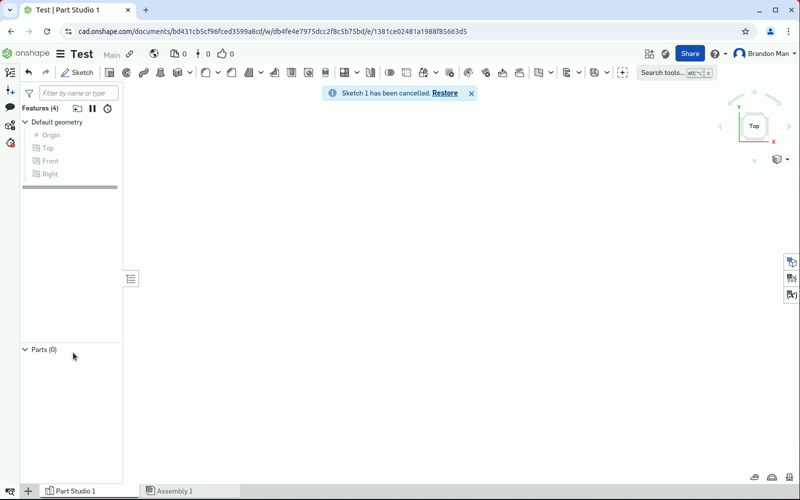
key(up)
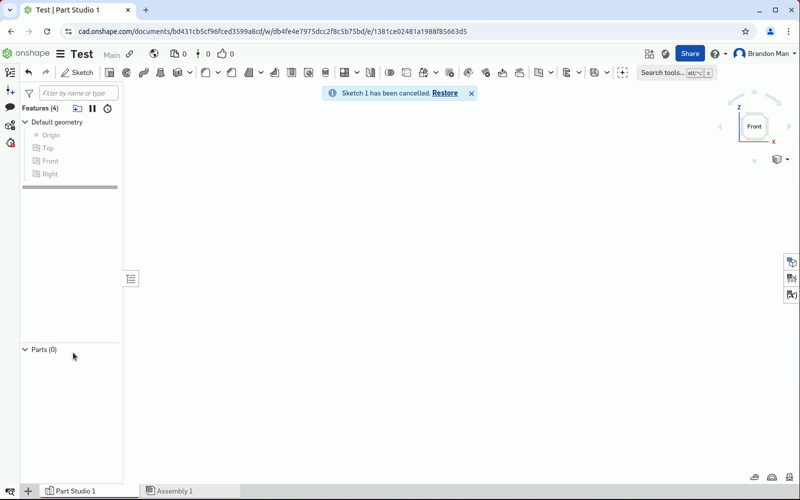
key_up(shift)
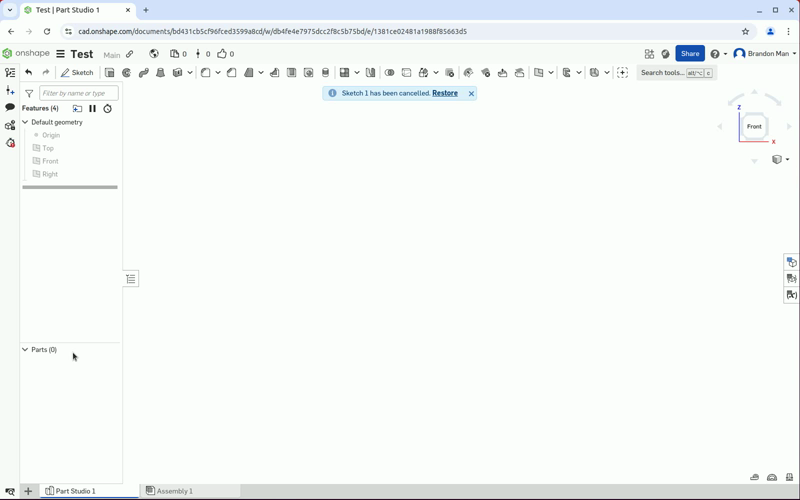
mouse_move(73, 352)
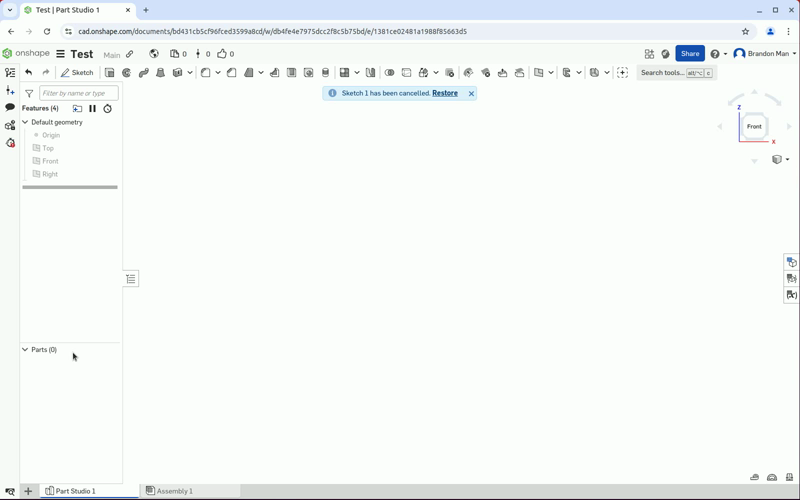
key(shift+y)
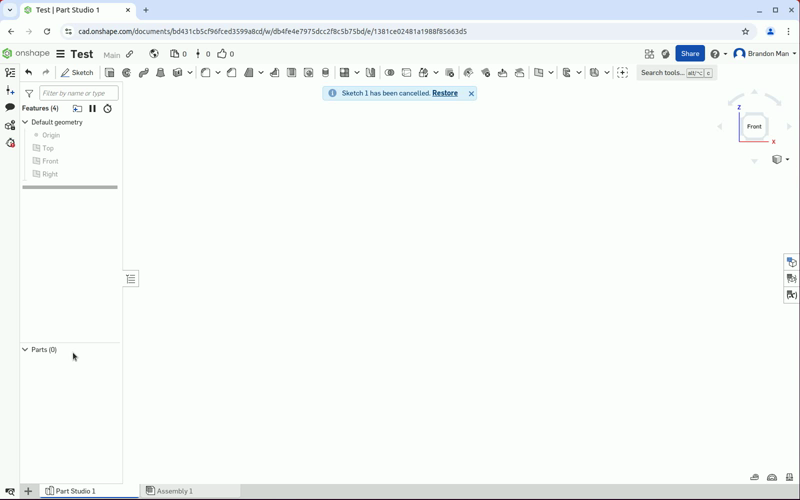
key(shift+s)
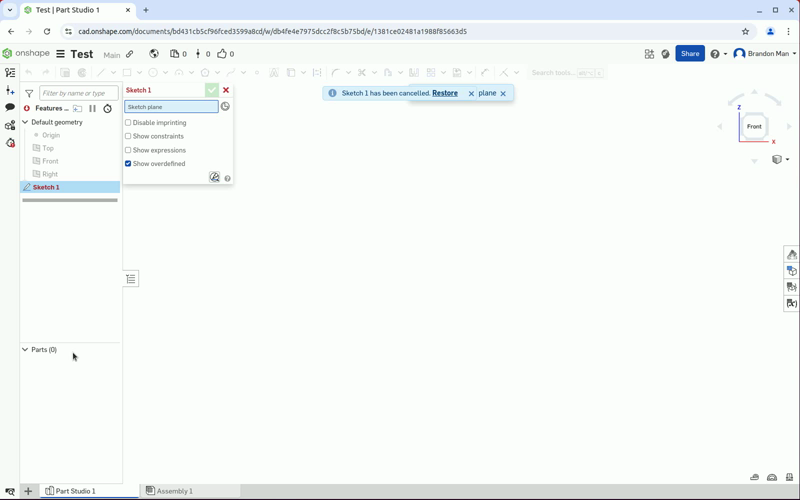
mouse_move(73, 163)
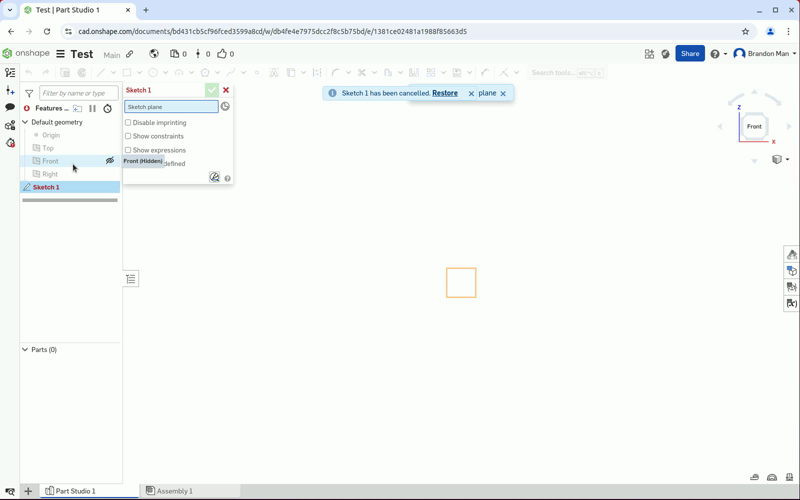
click(73, 163)
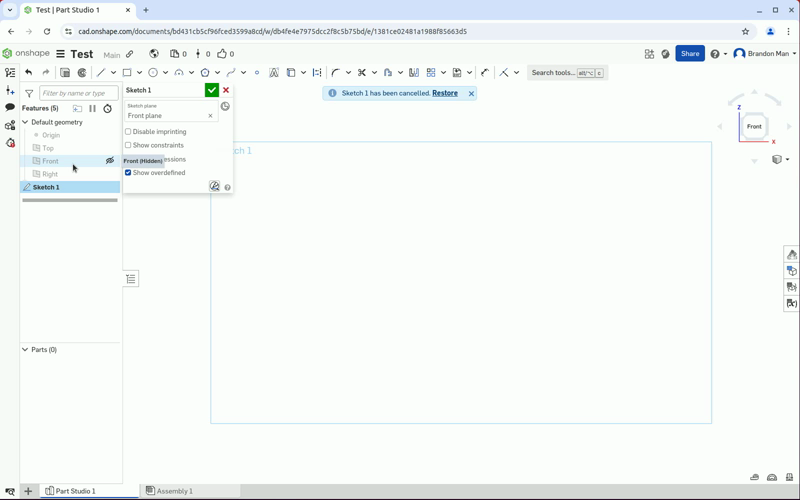
mouse_move(73, 352)
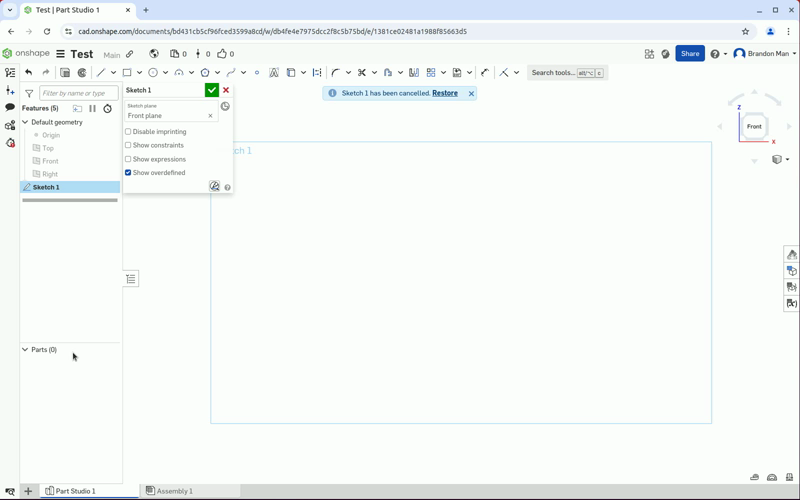
key(y)
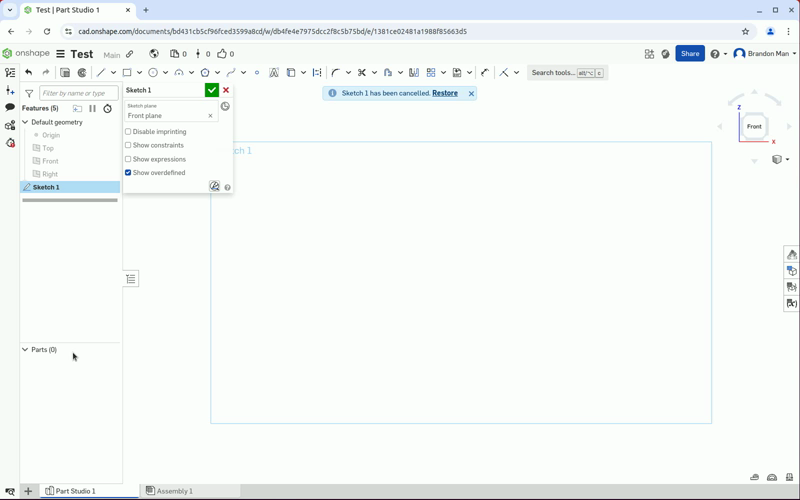
key(c)
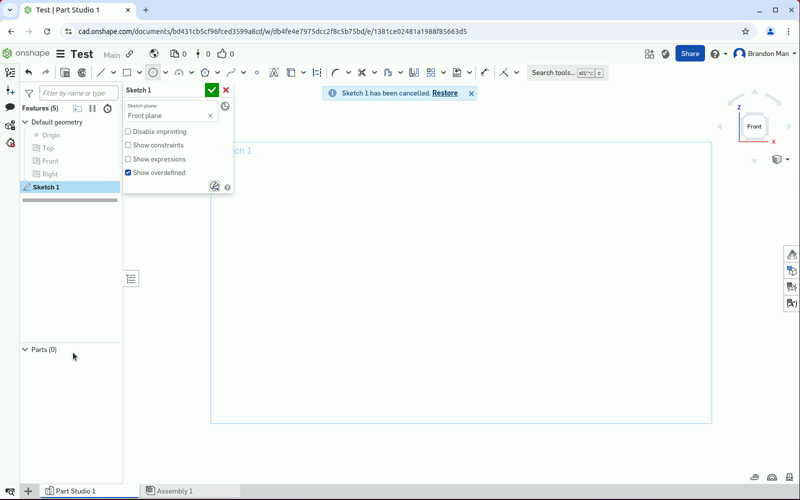
key_down(shift)
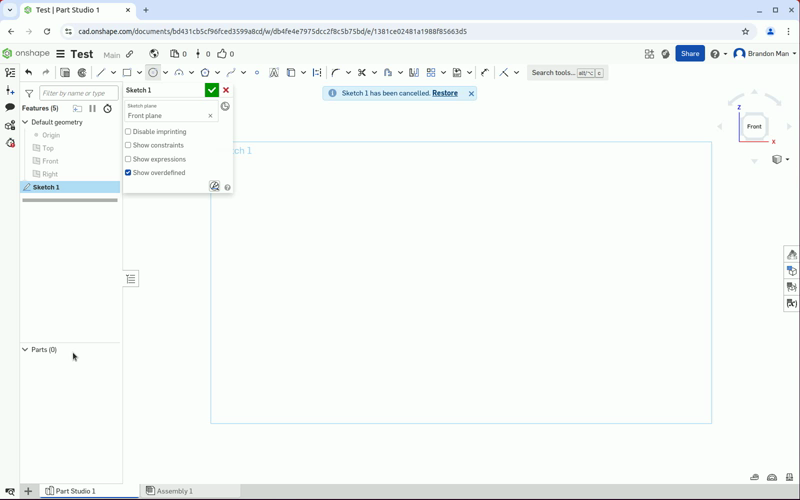
mouse_move(461, 282)
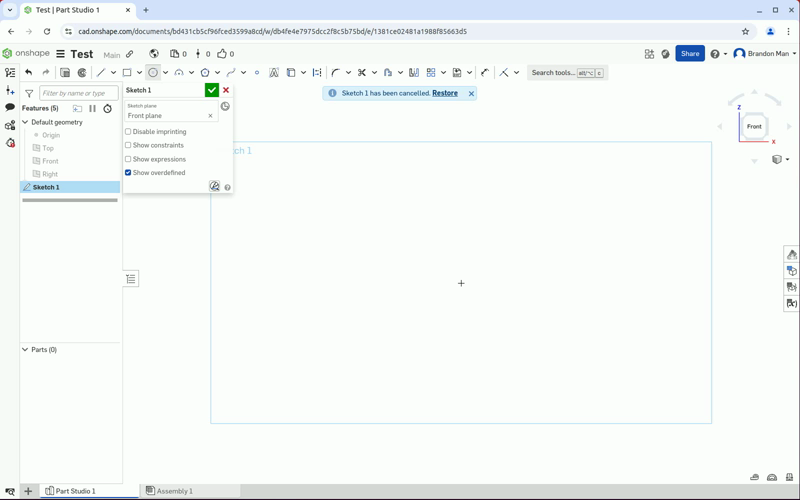
click(461, 282)
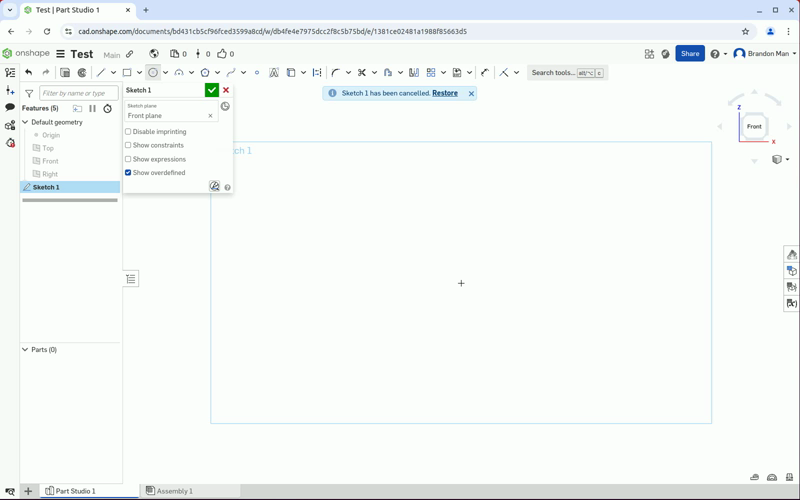
key_up(shift)
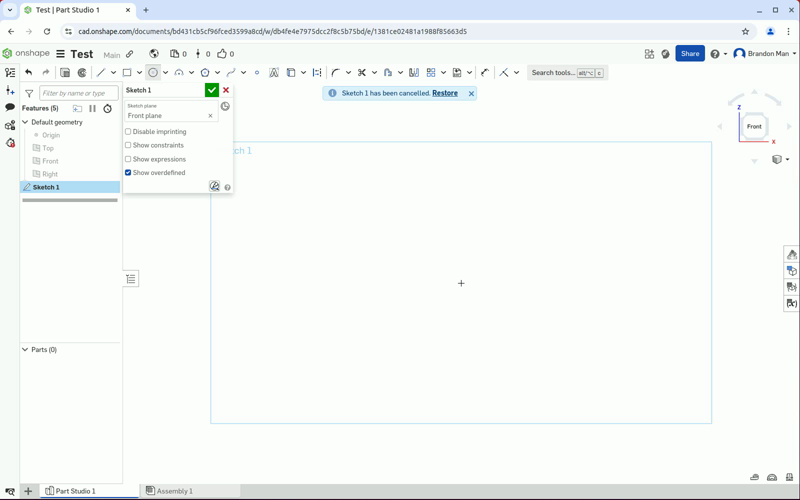
mouse_move(511, 282)
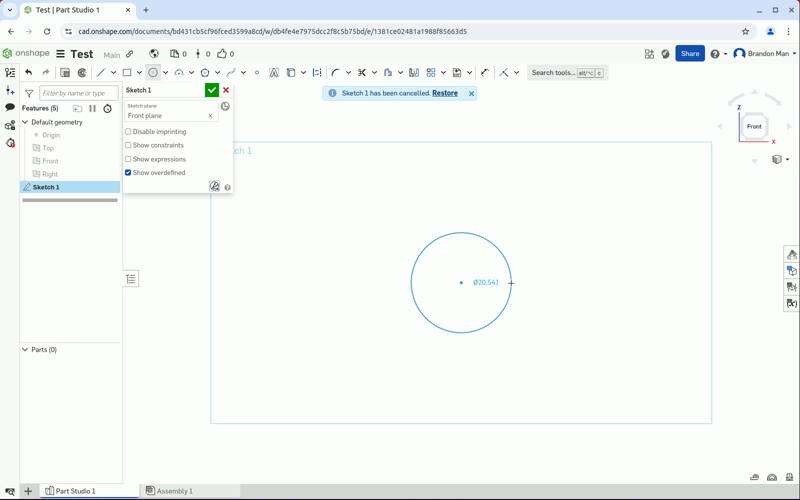
click(511, 282)
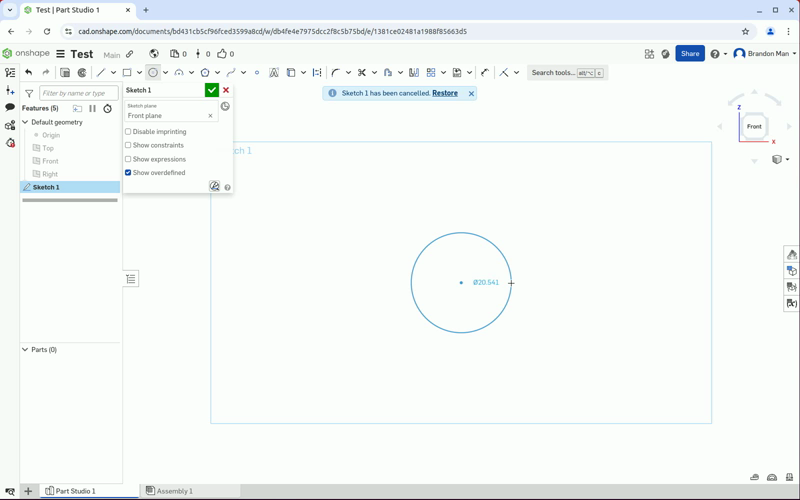
key(esc)
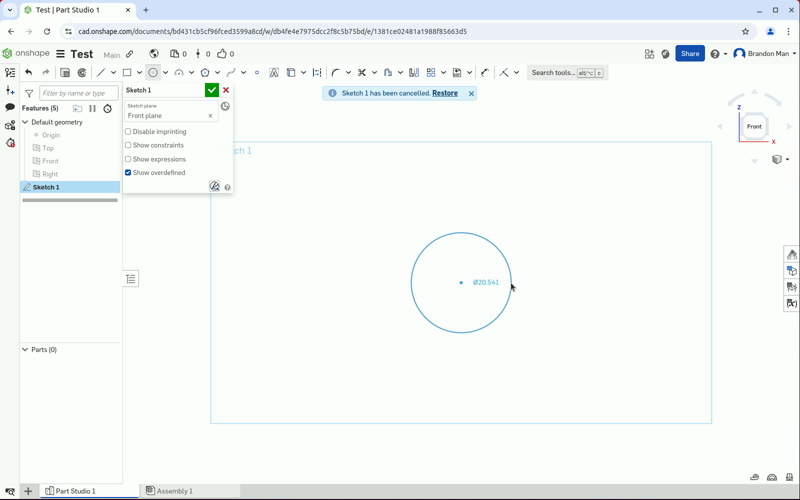
mouse_move(439, 311)
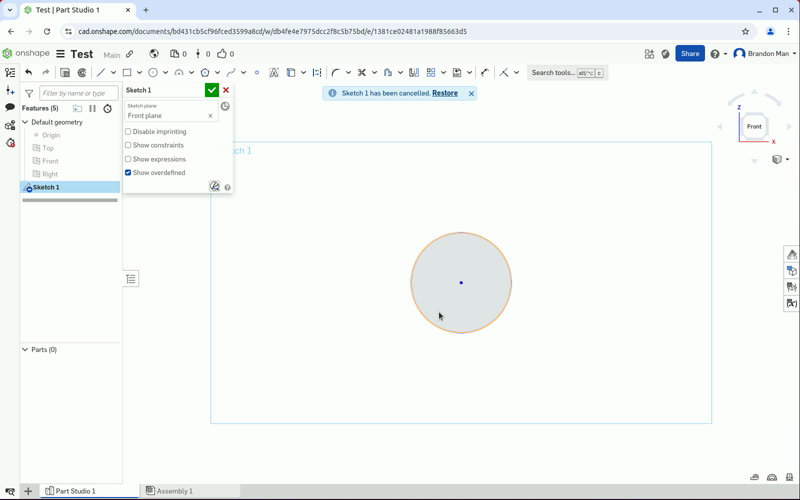
click(439, 311)
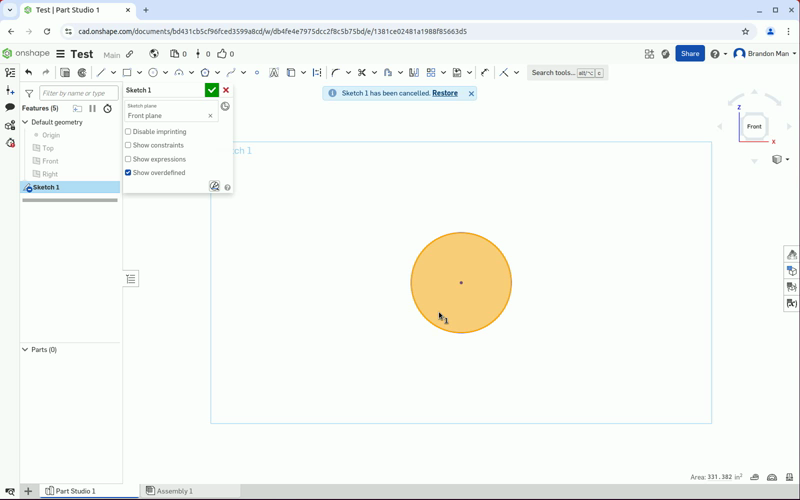
mouse_move(73, 352)
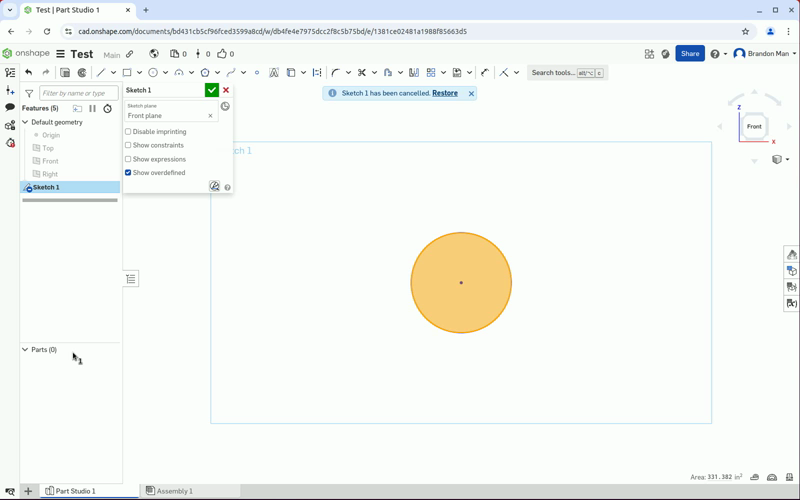
key(shift+y)
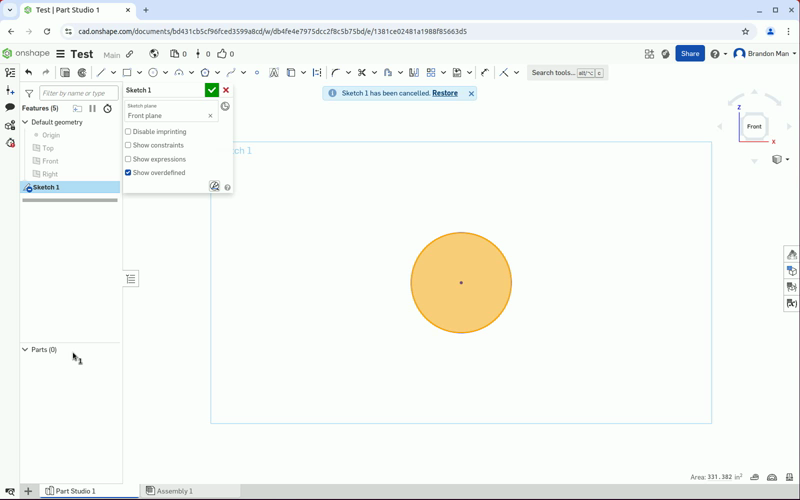
key(shift+e)
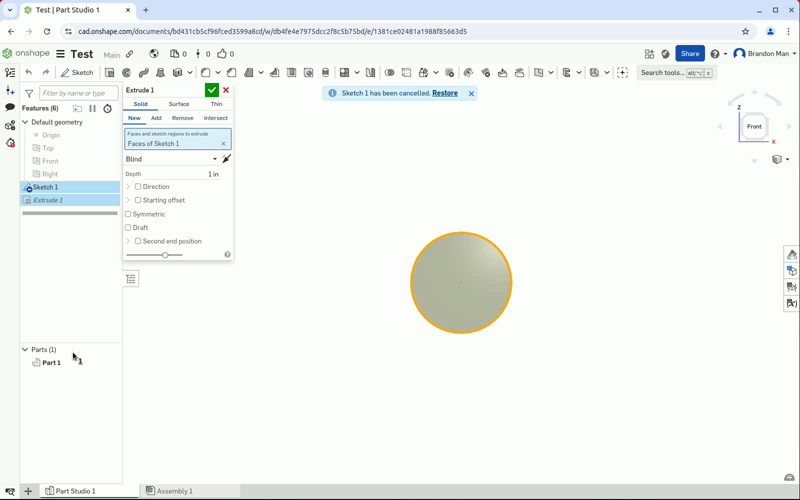
mouse_move(143, 106)
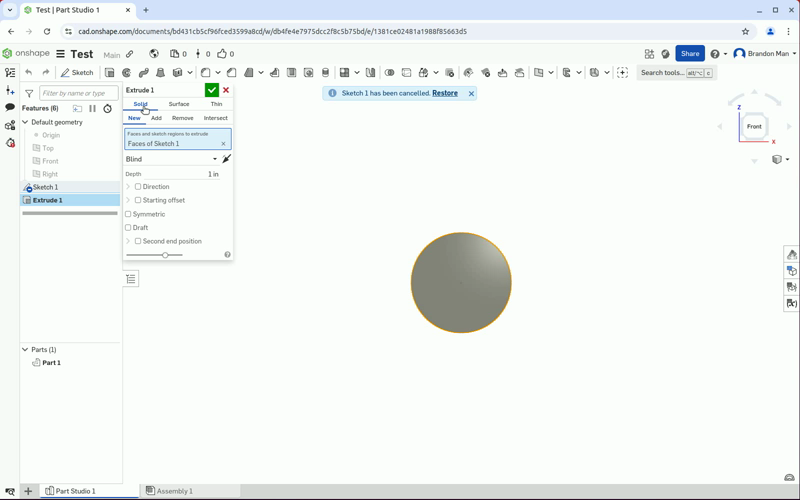
click(143, 106)
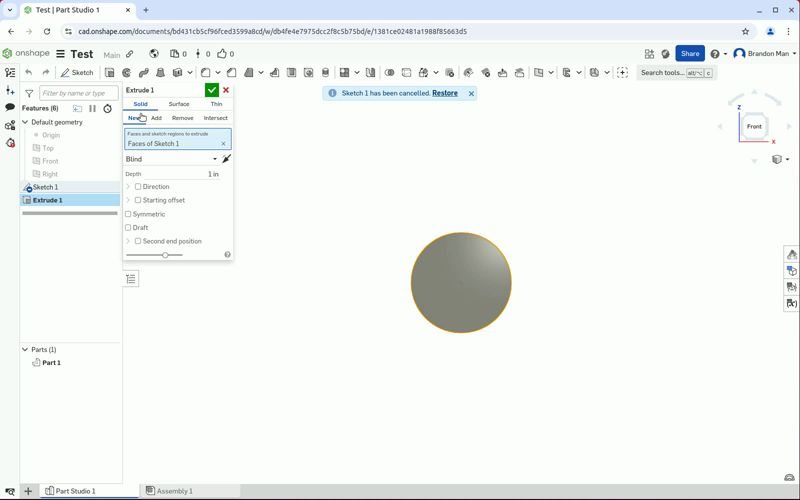
mouse_move(137, 120)
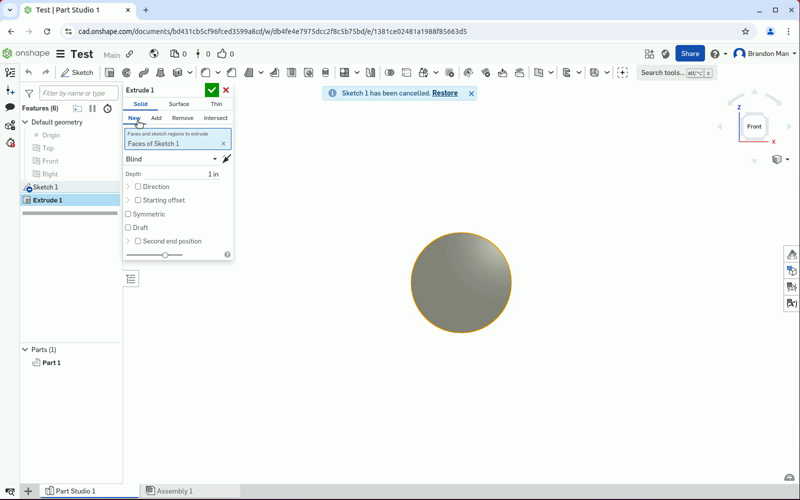
click(137, 120)
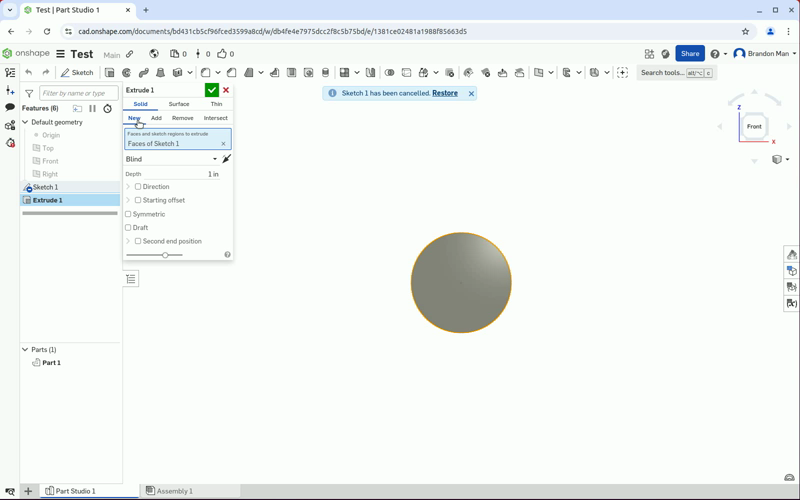
key(tab, 4)
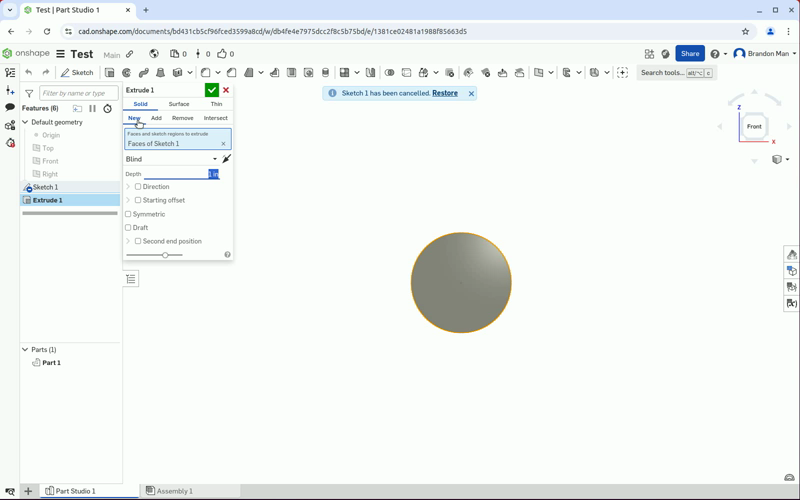
text(19.016)
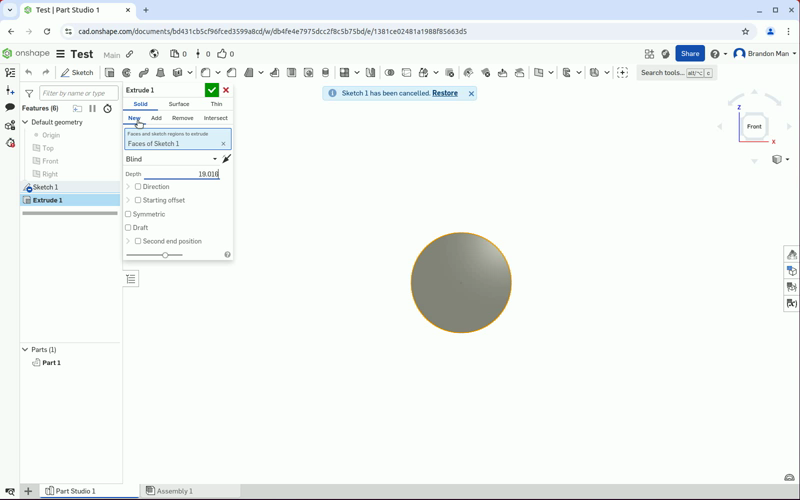
key(enter)
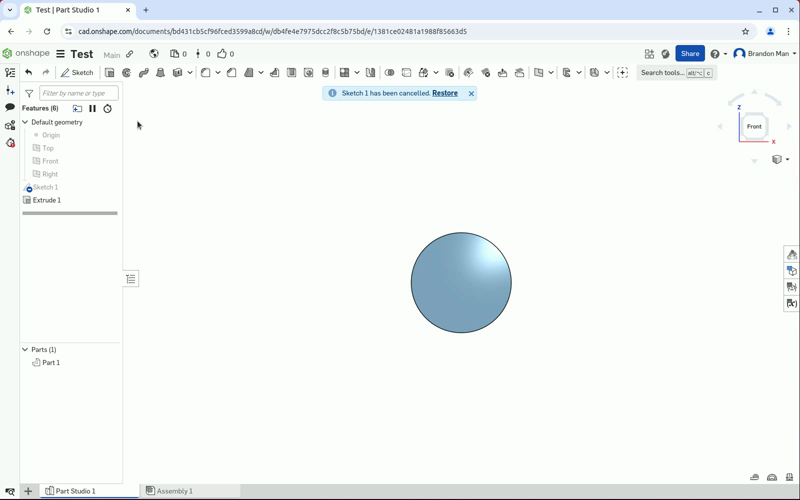
key(shift+h)
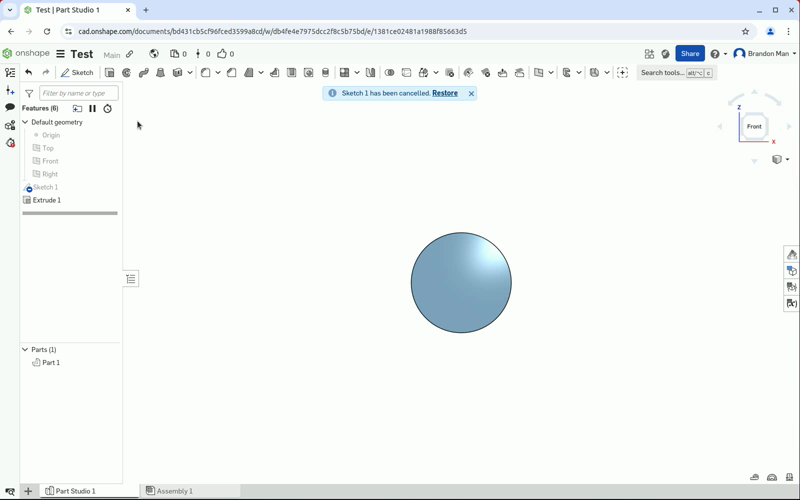
key(shift+h)
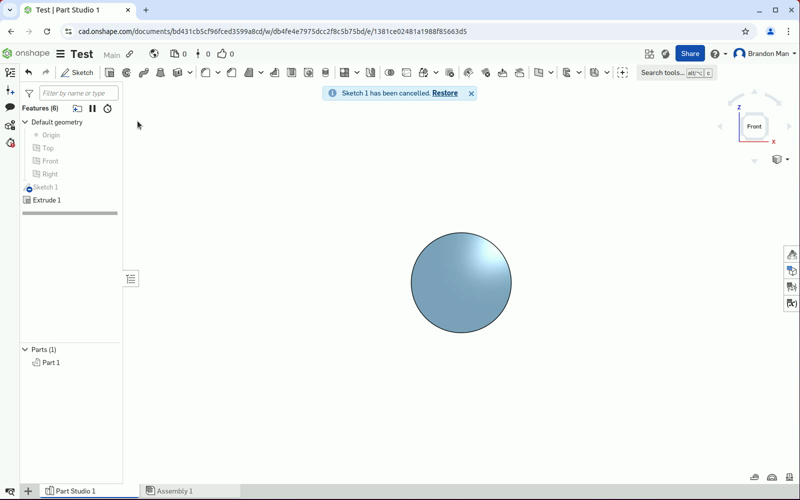
mouse_move(73, 189)
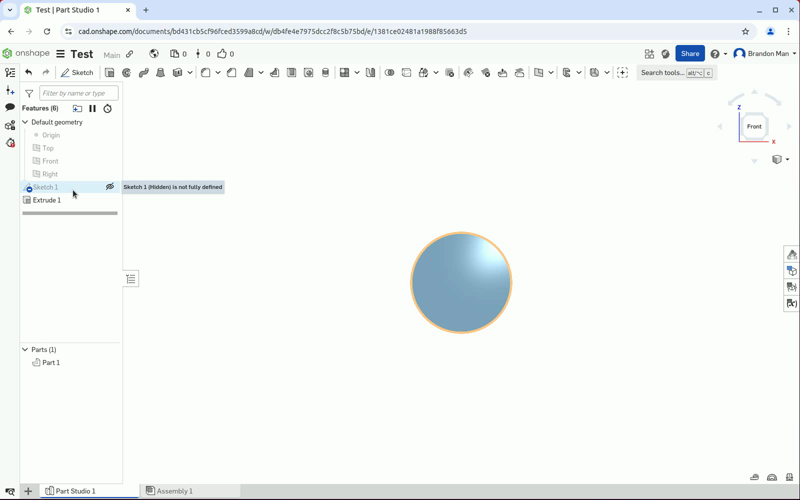
click(73, 189)
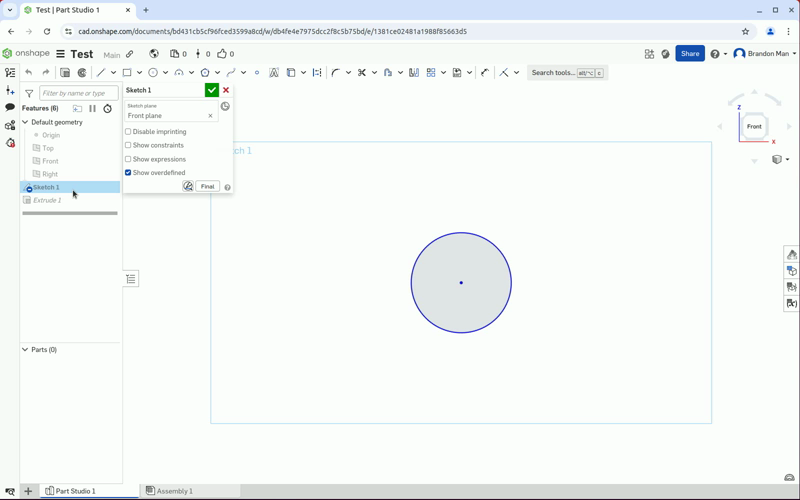
mouse_move(229, 92)
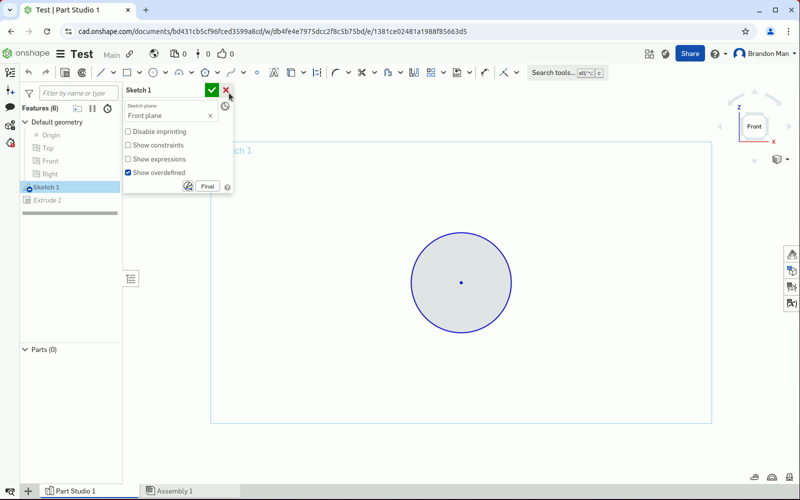
click(229, 92)
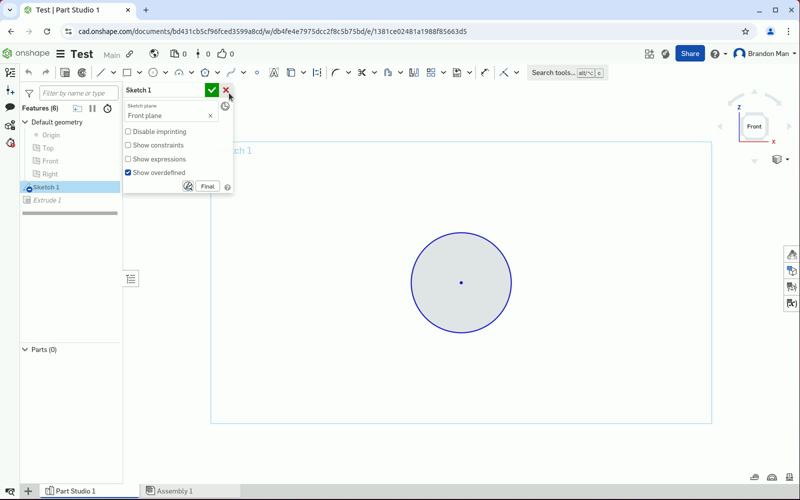
key(shift+s)
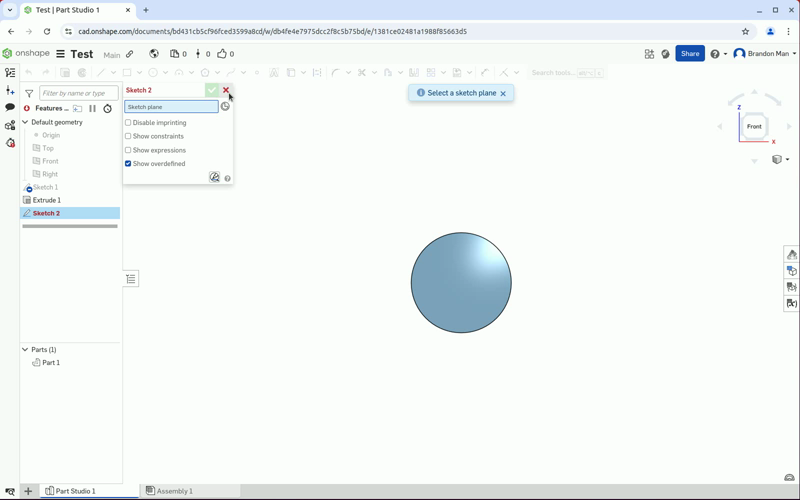
mouse_move(73, 163)
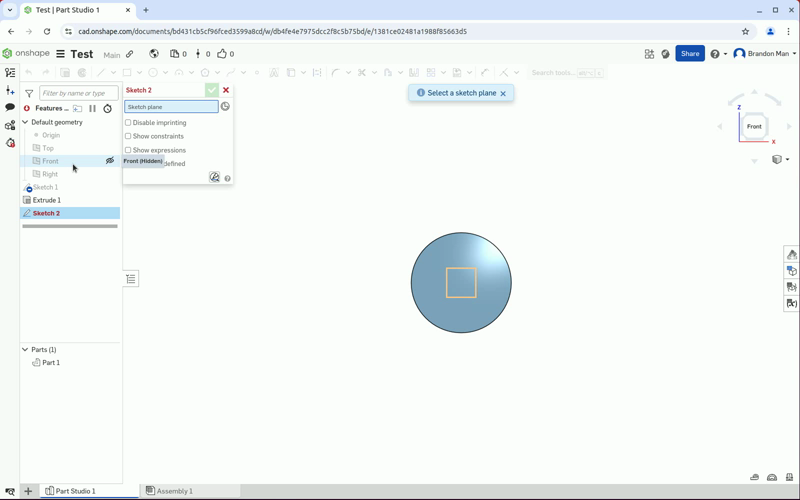
click(73, 163)
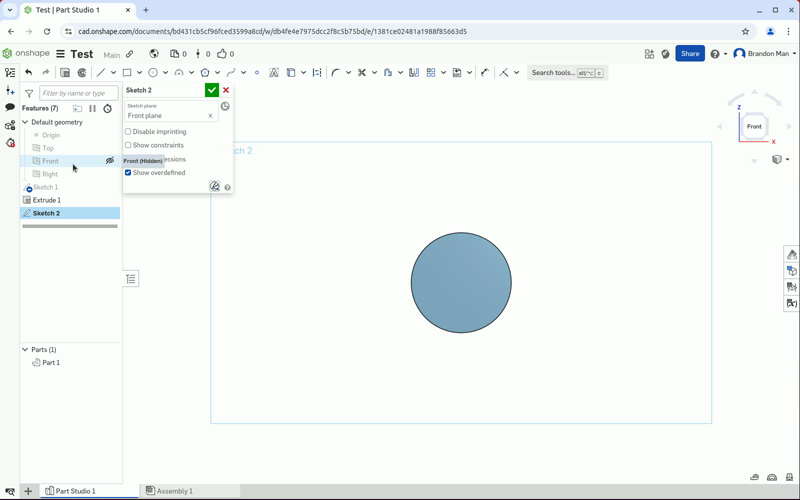
mouse_move(73, 352)
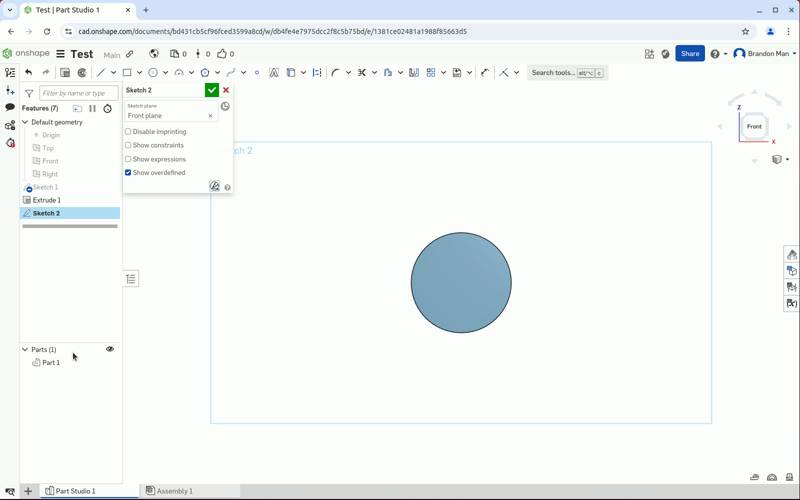
key(y)
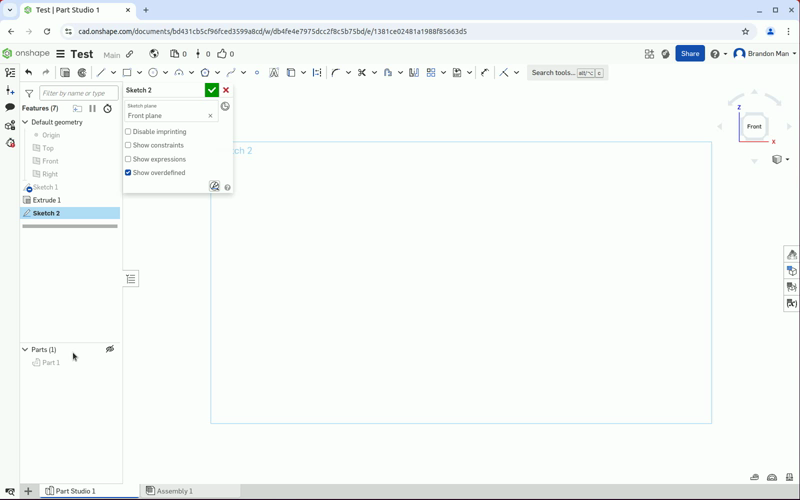
key(c)
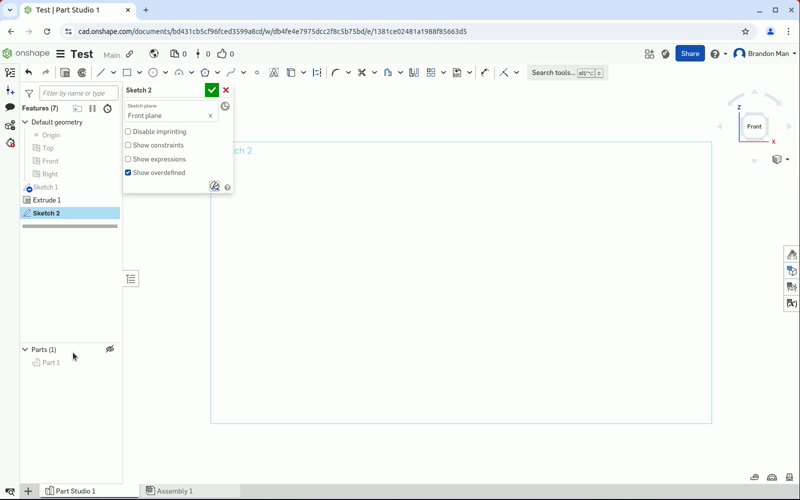
key_down(shift)
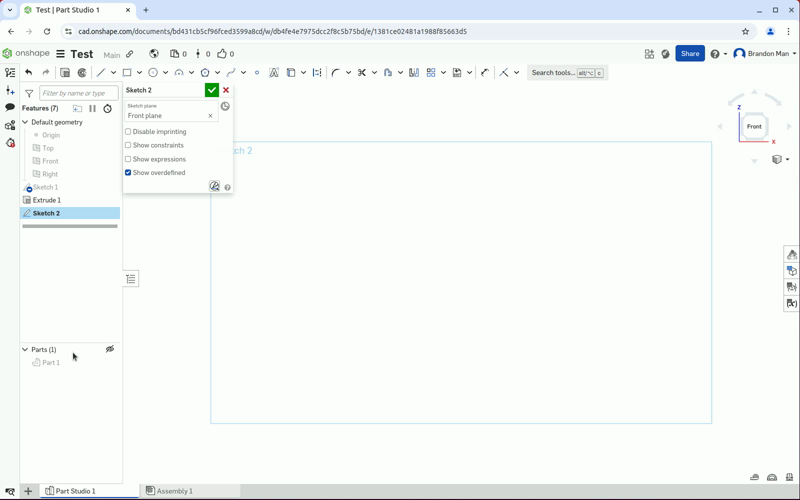
mouse_move(461, 282)
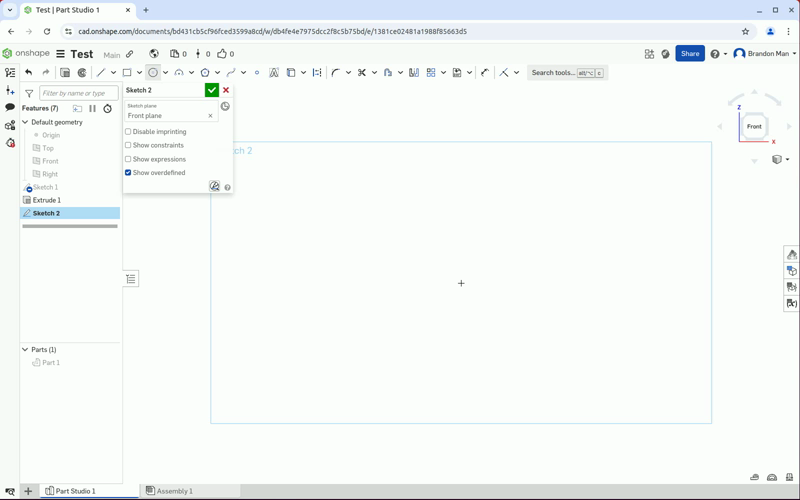
click(461, 282)
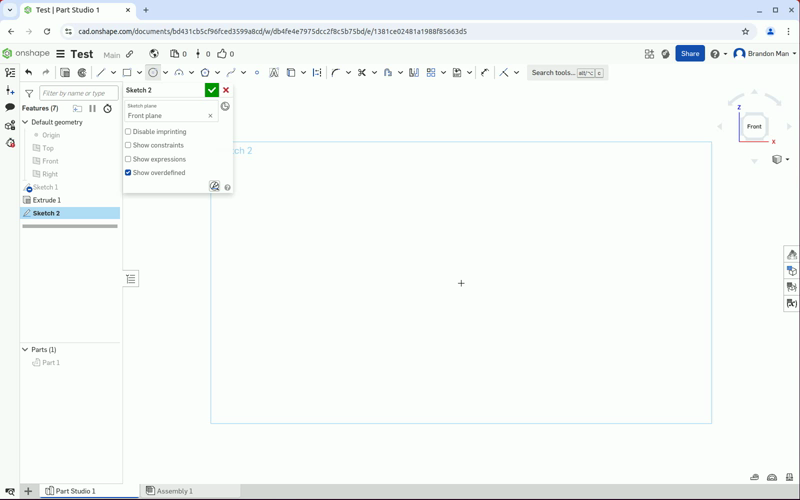
key_up(shift)
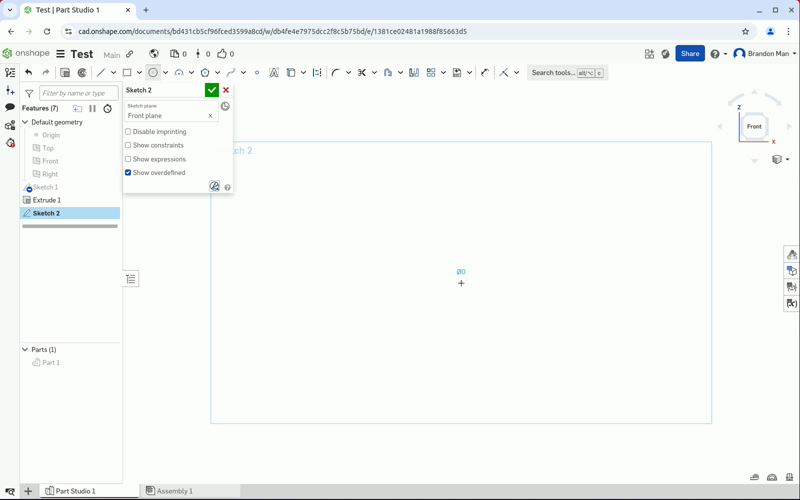
mouse_move(574, 282)
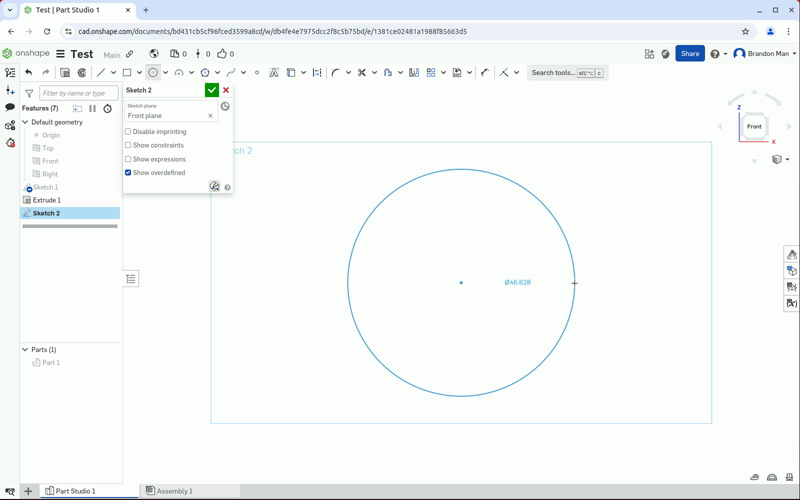
click(574, 282)
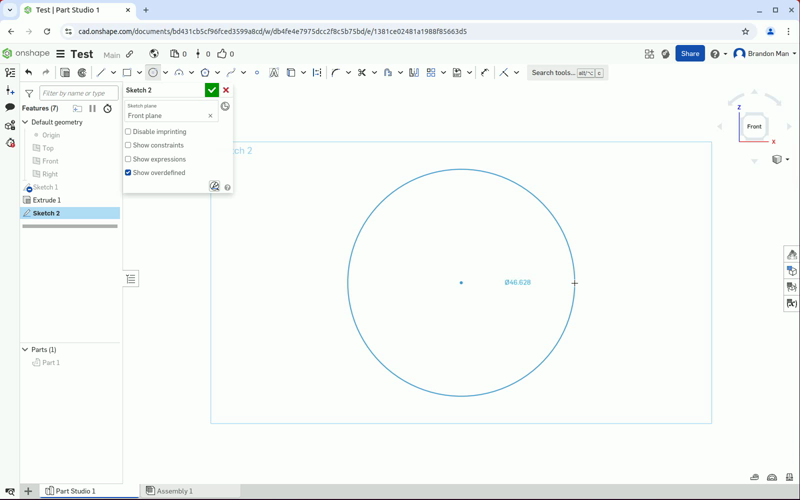
key(esc)
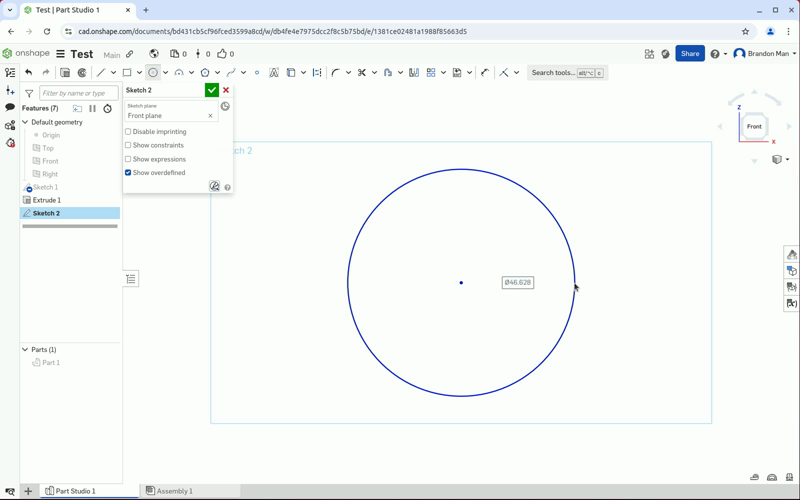
mouse_move(503, 227)
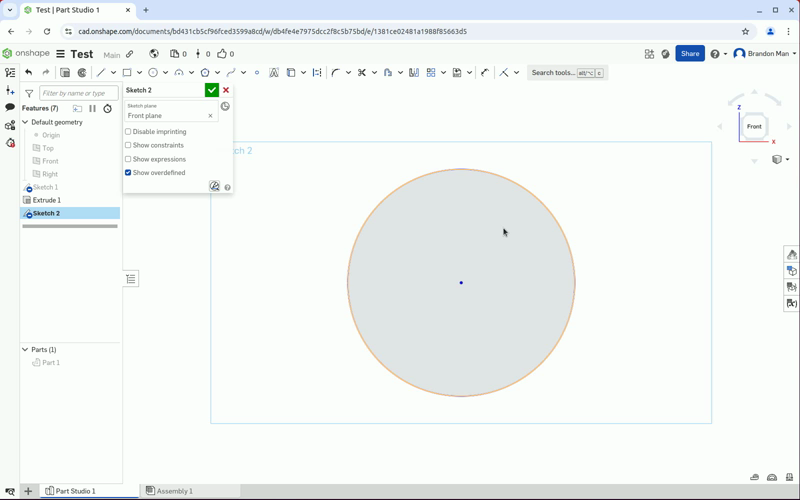
click(503, 227)
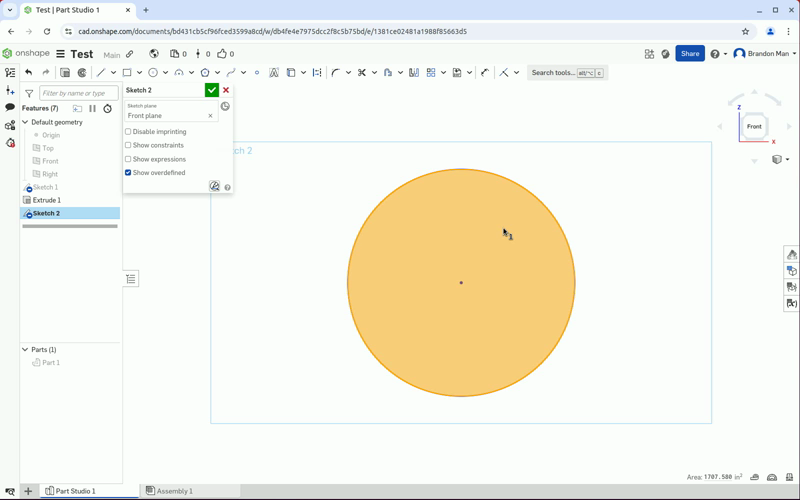
mouse_move(73, 352)
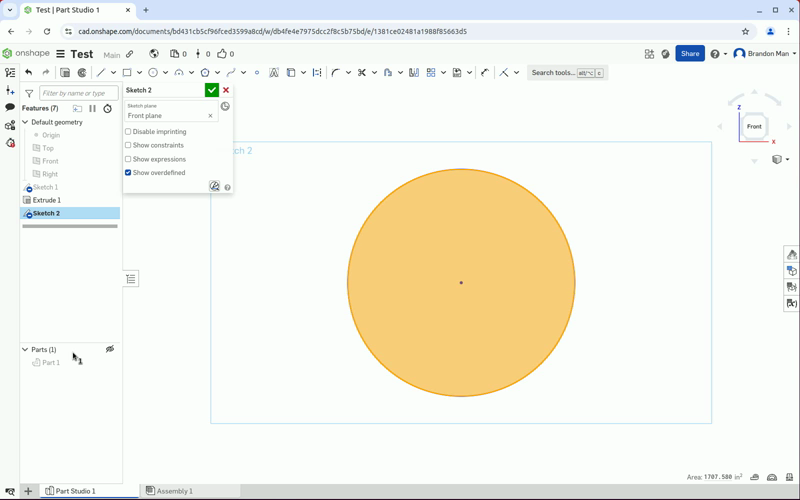
key(shift+y)
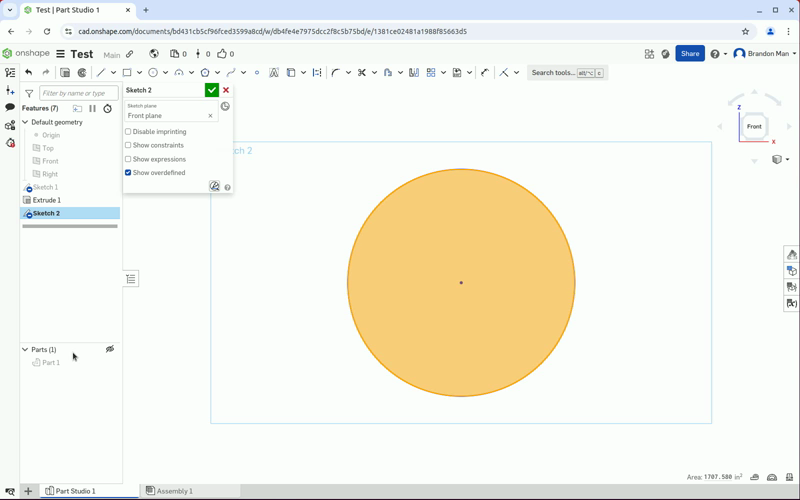
key(shift+e)
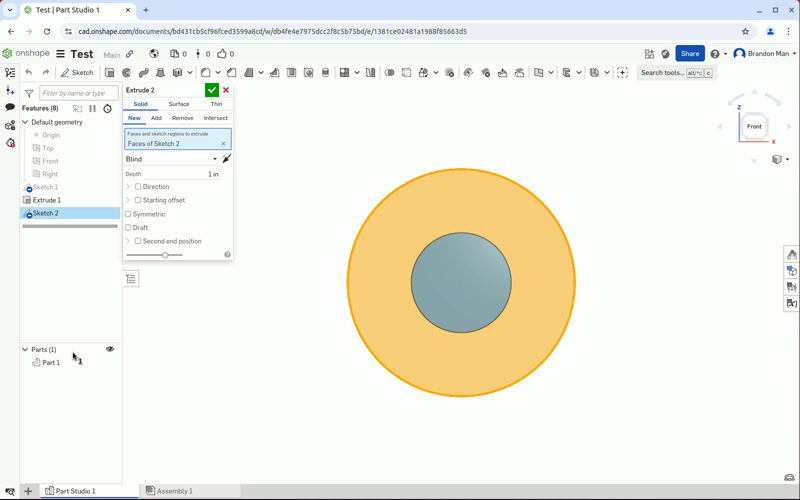
mouse_move(143, 106)
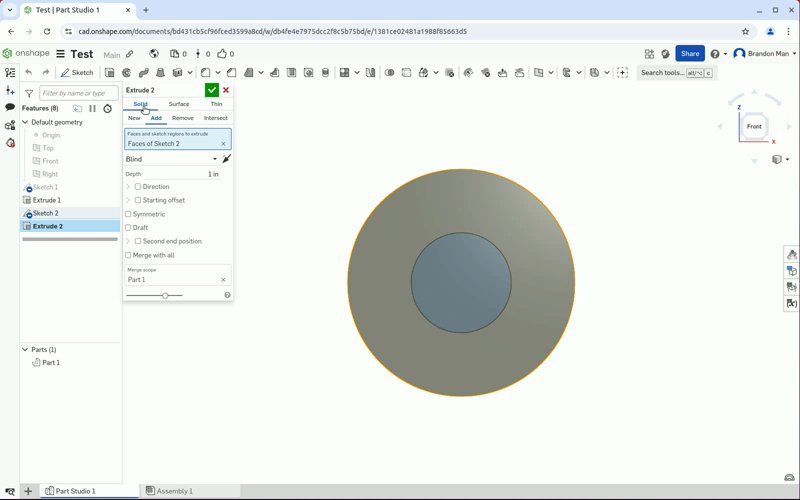
click(143, 106)
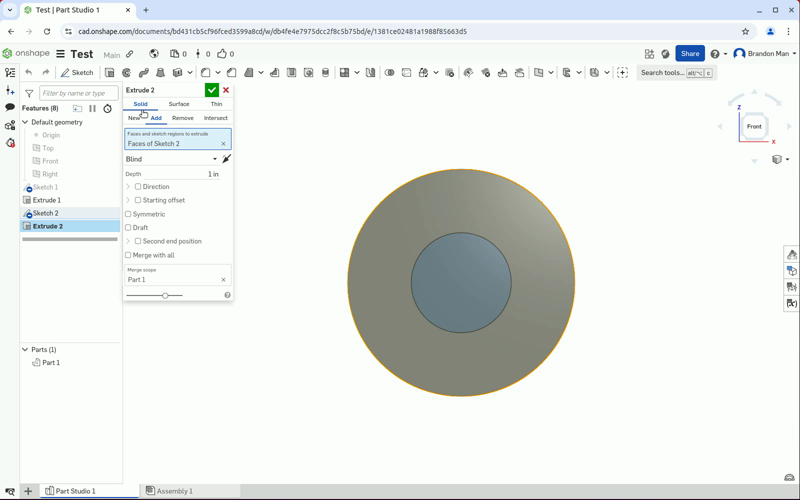
mouse_move(137, 120)
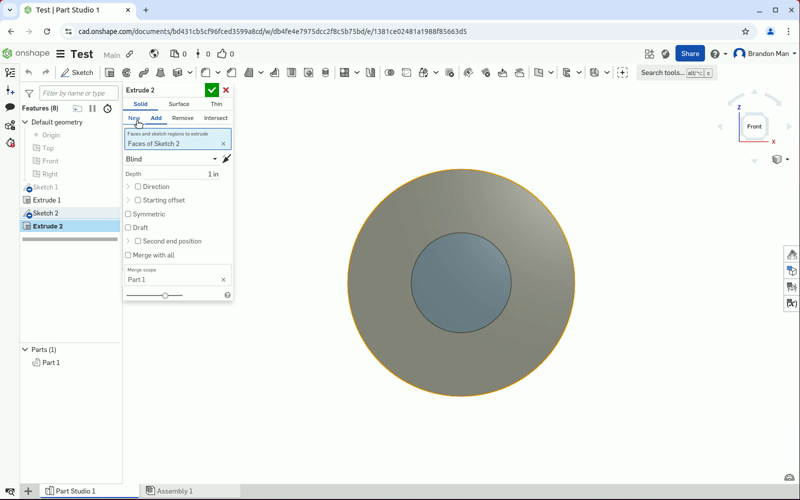
click(137, 120)
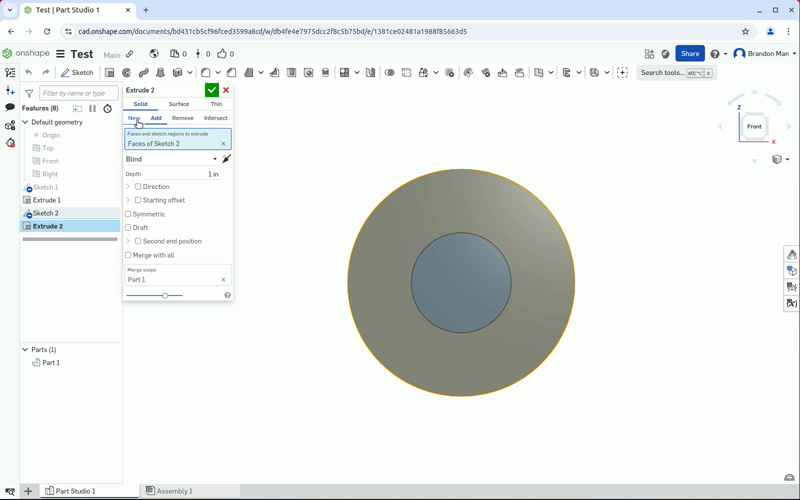
key(tab, 4)
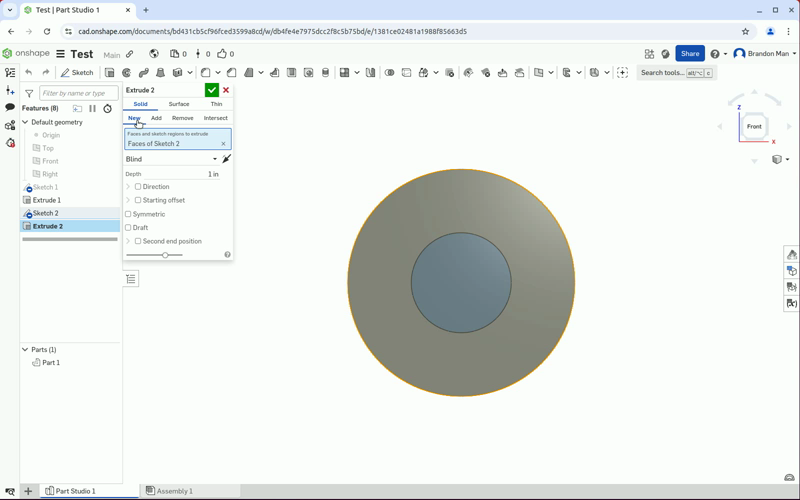
text(19.016)
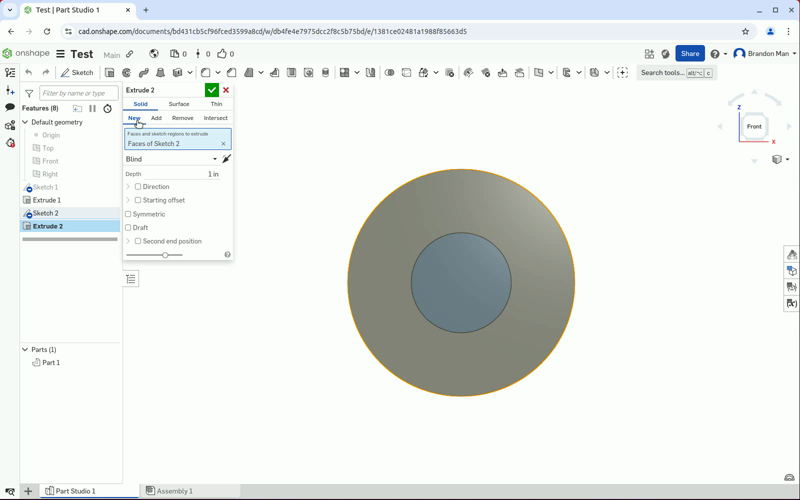
key(enter)
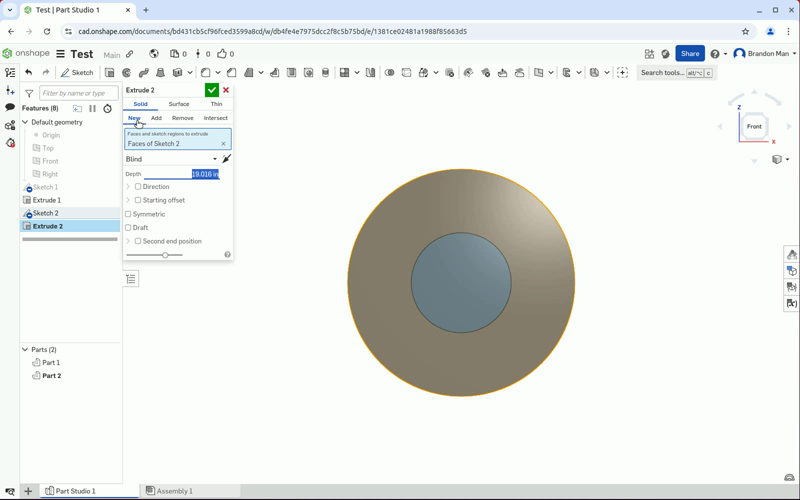
key(shift+h)
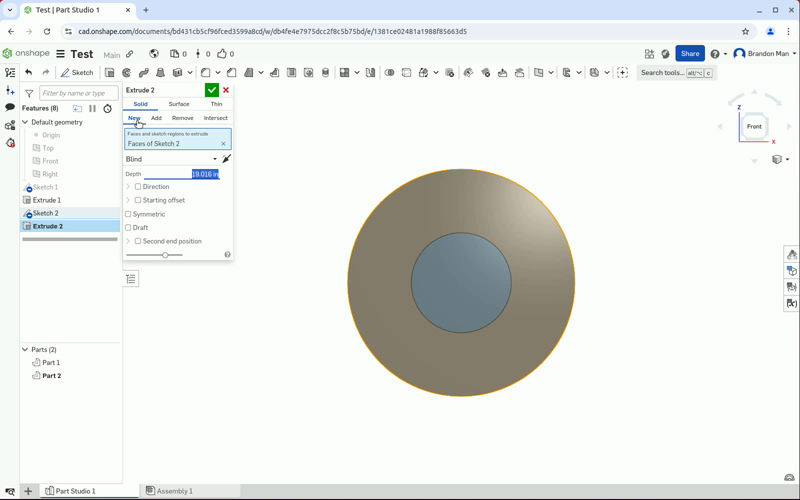
key(shift+h)
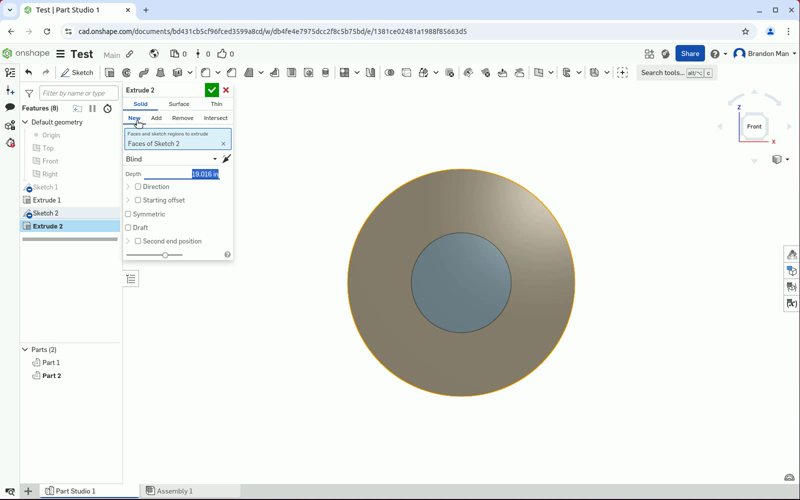
key(shift+7)
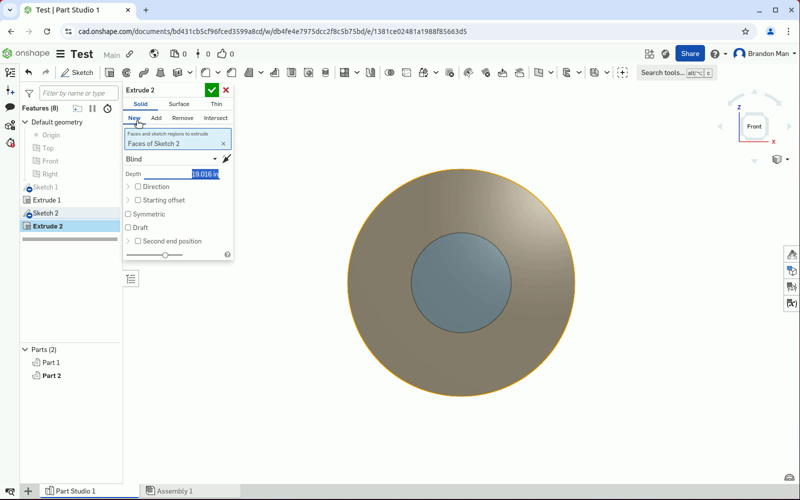
key(left, 2)
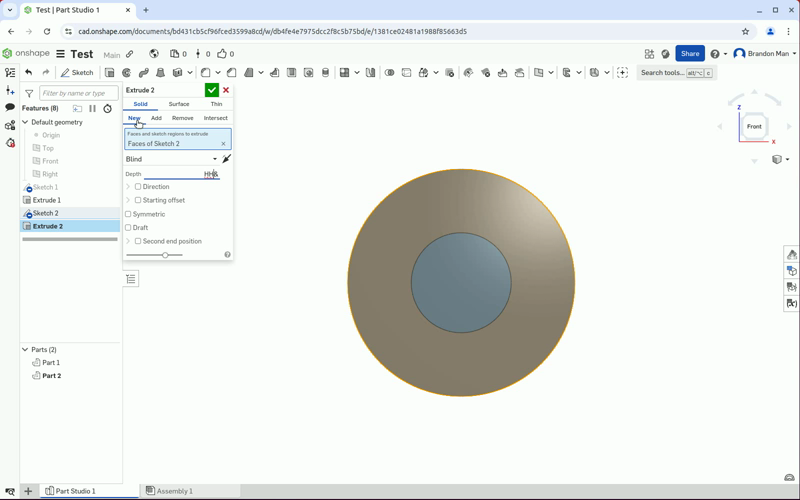
key(down, 2)
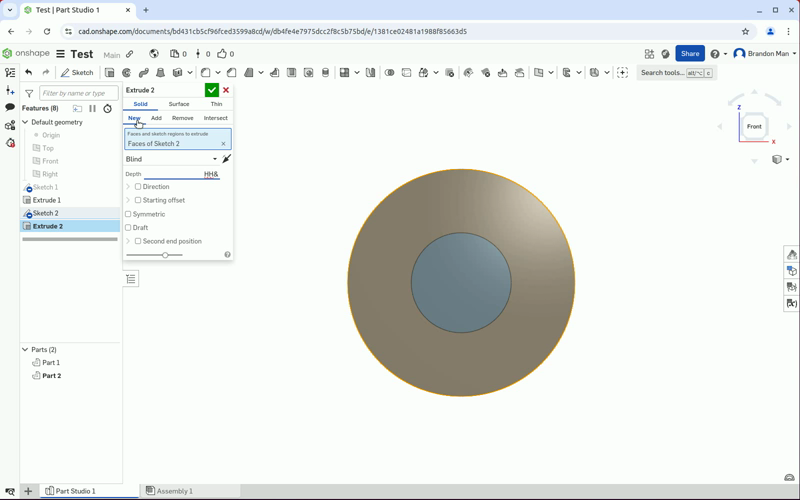
key(up, 2)
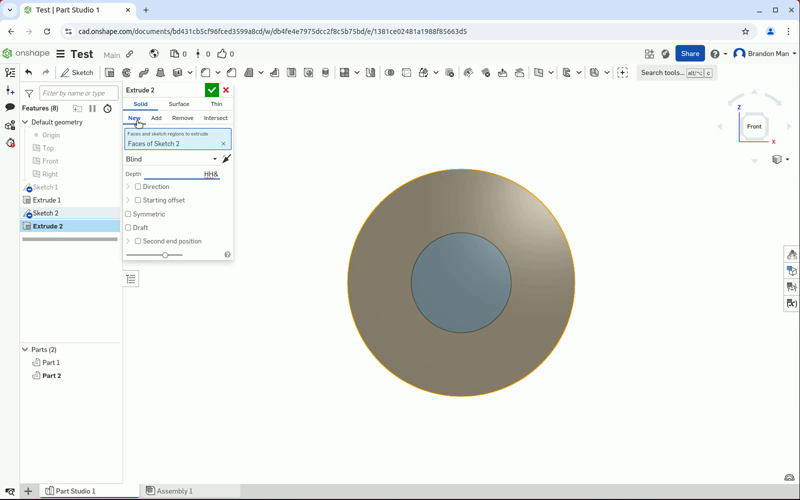
key(right, 2)
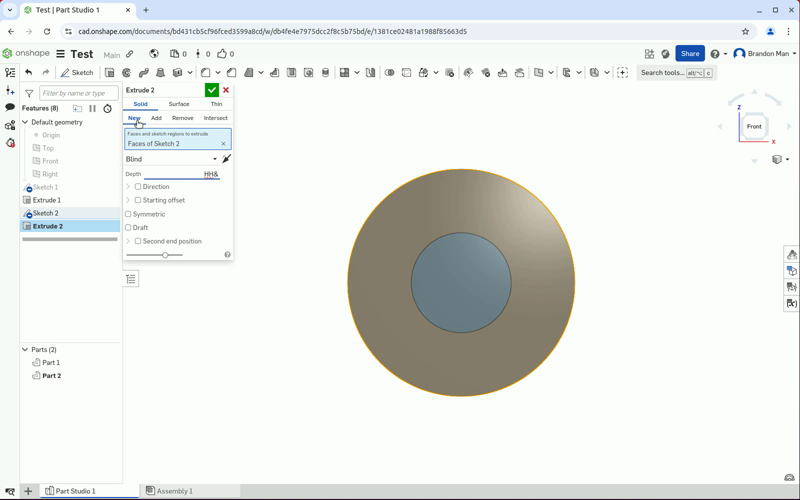
mouse_move(73, 189)
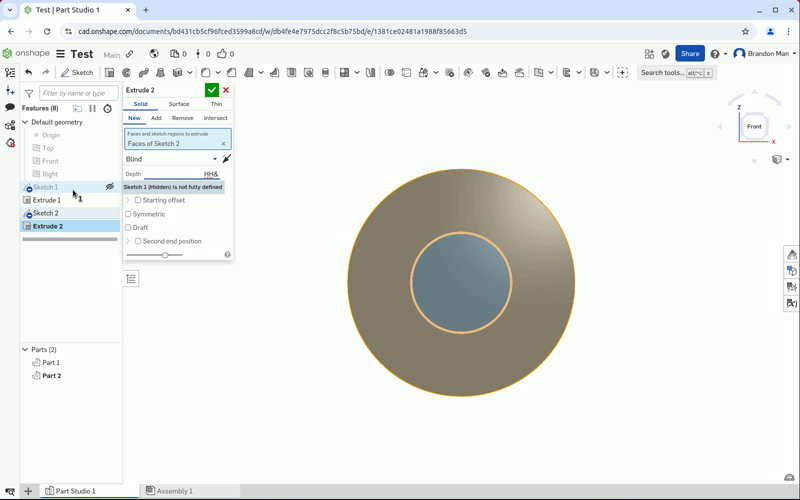
click(73, 189)